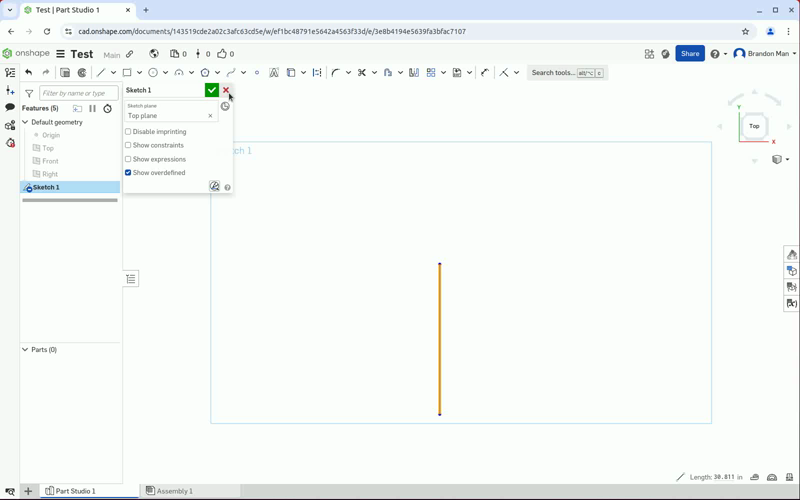
key(shift+h)
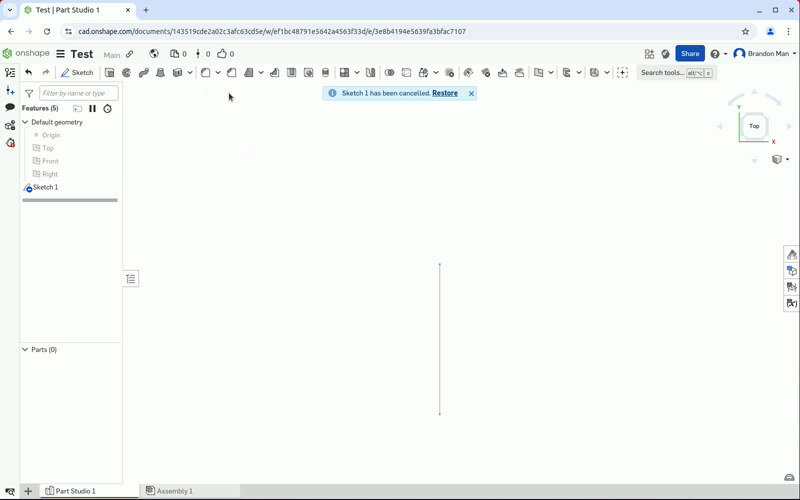
key(shift+s)
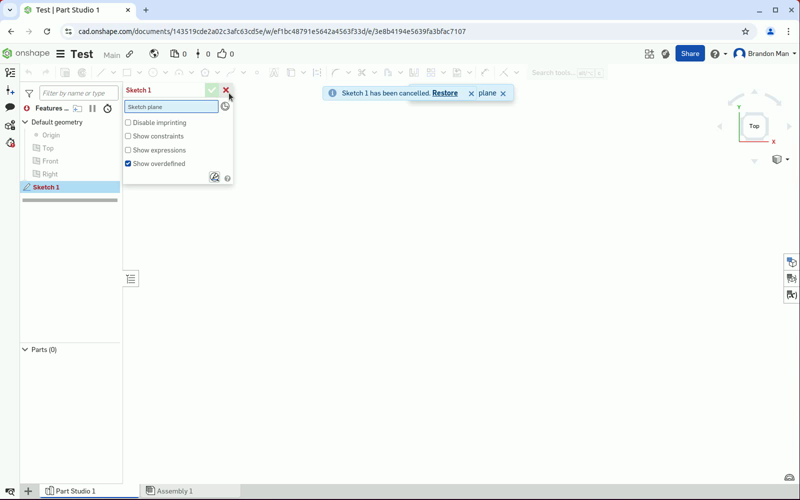
mouse_move(73, 150)
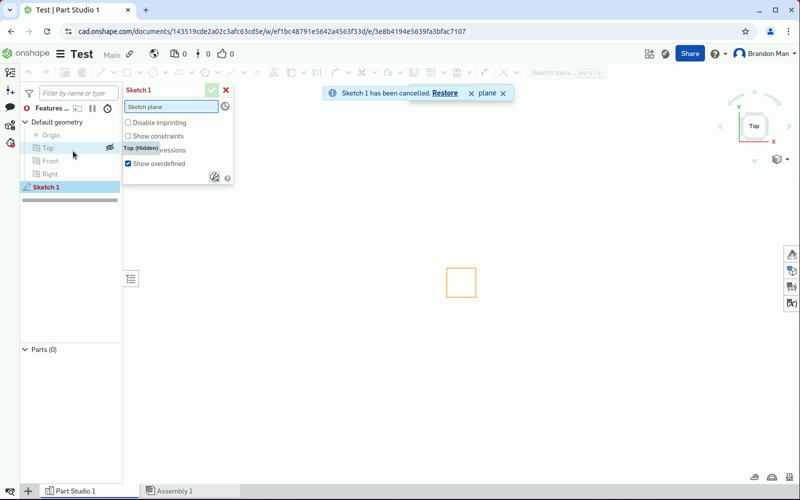
click(73, 150)
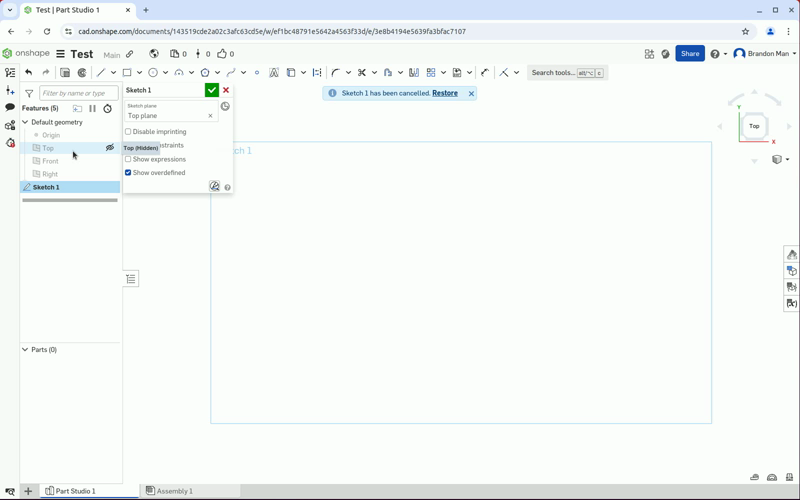
mouse_move(73, 352)
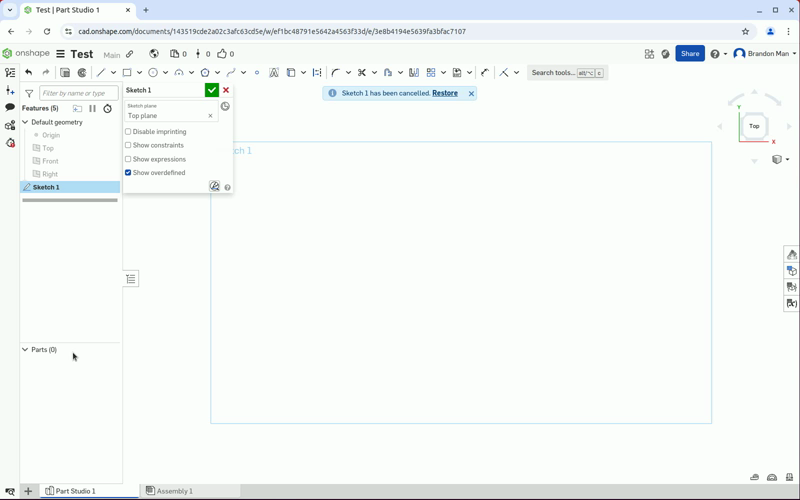
key(y)
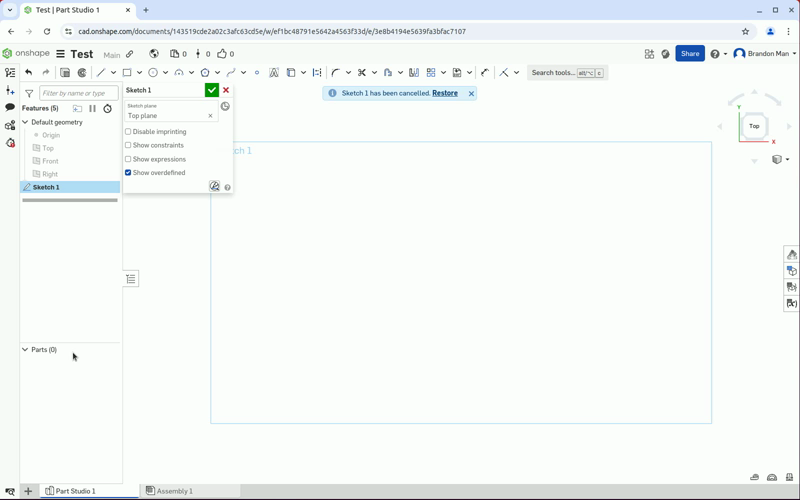
key(c)
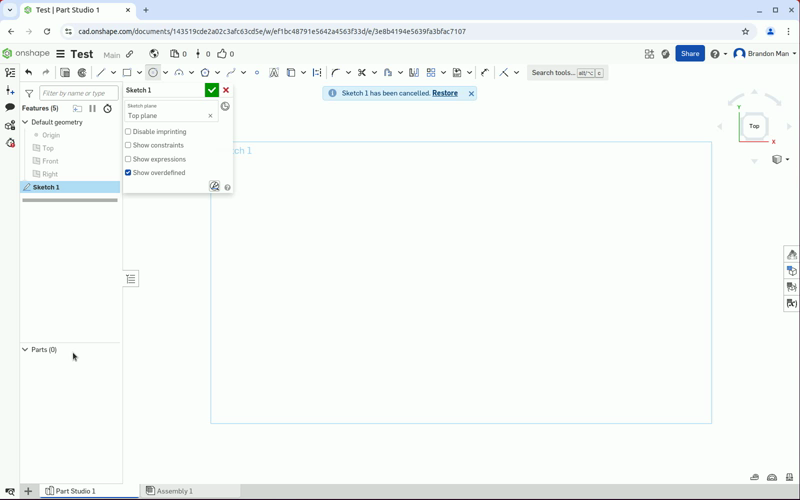
key_down(shift)
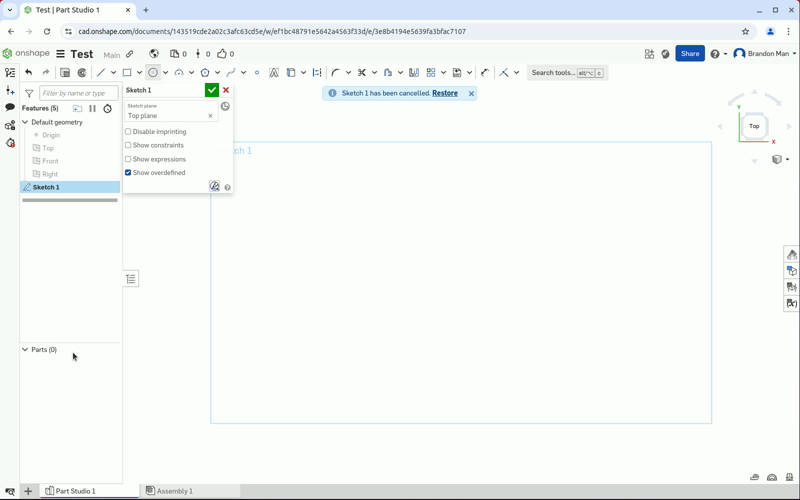
mouse_move(461, 282)
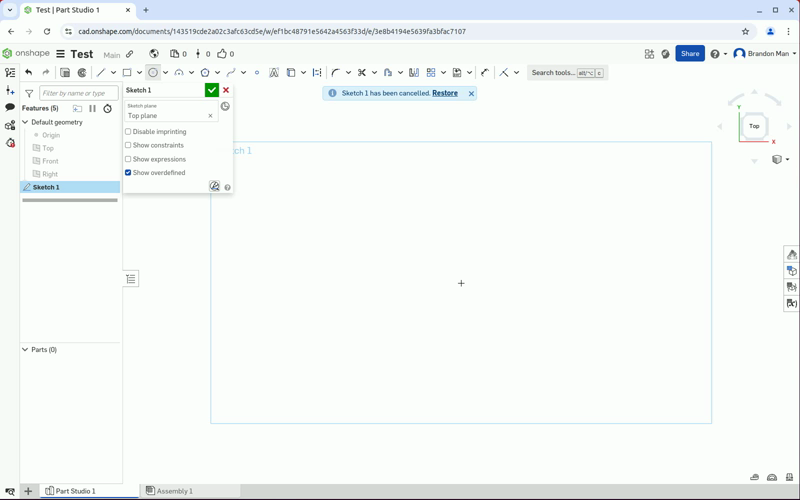
click(461, 282)
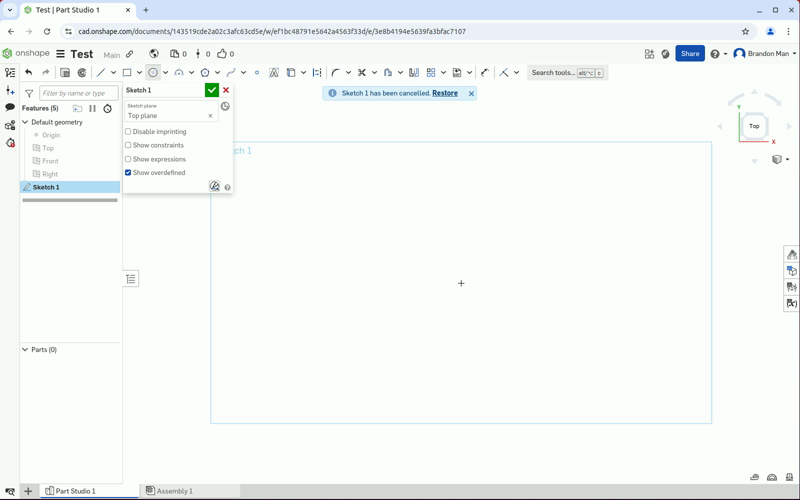
key_up(shift)
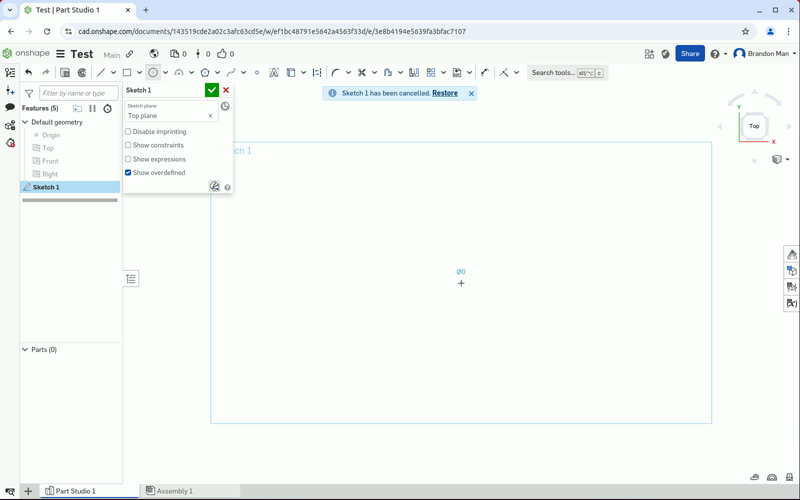
mouse_move(574, 282)
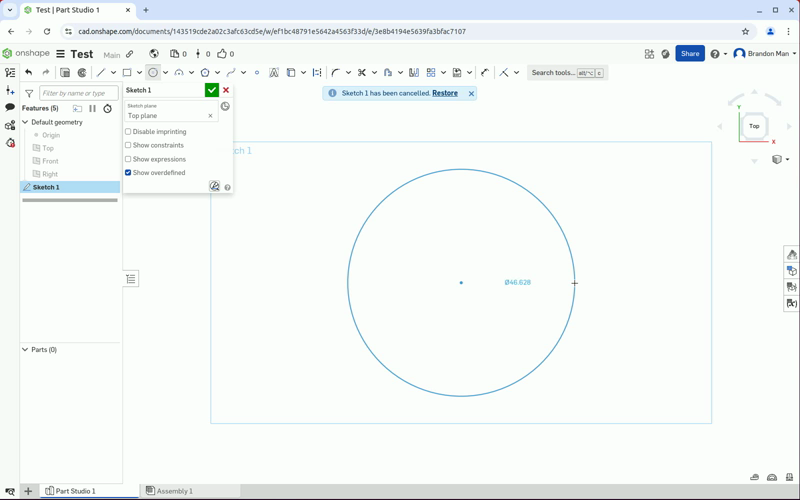
click(574, 282)
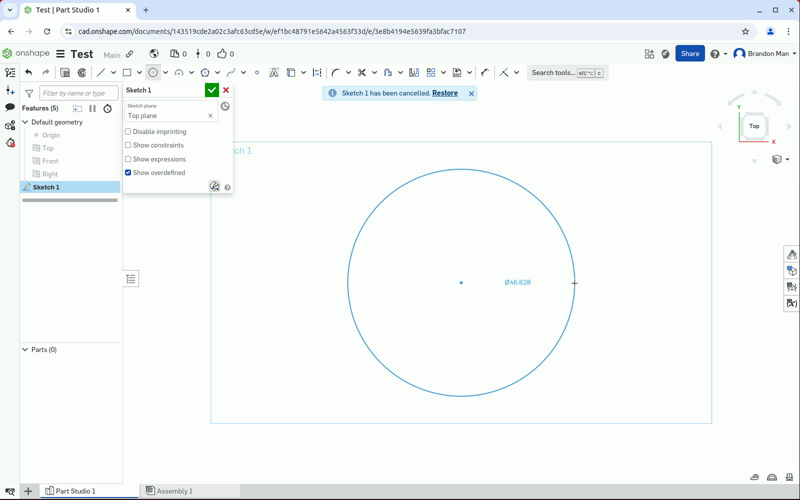
key(esc)
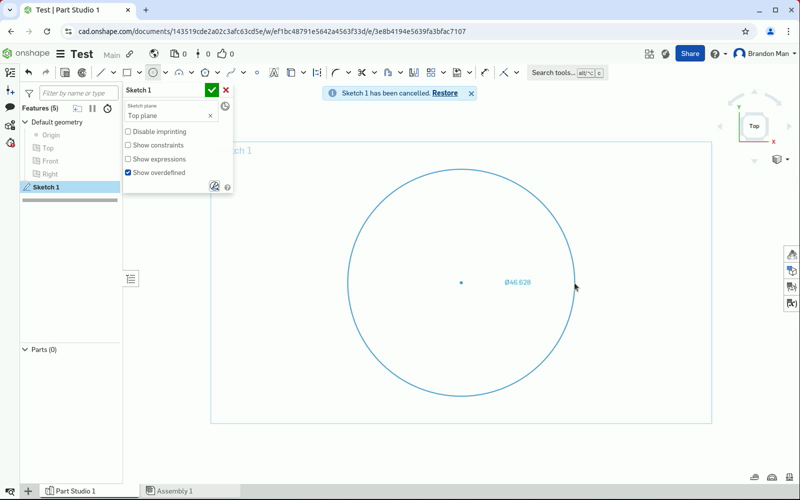
key(c)
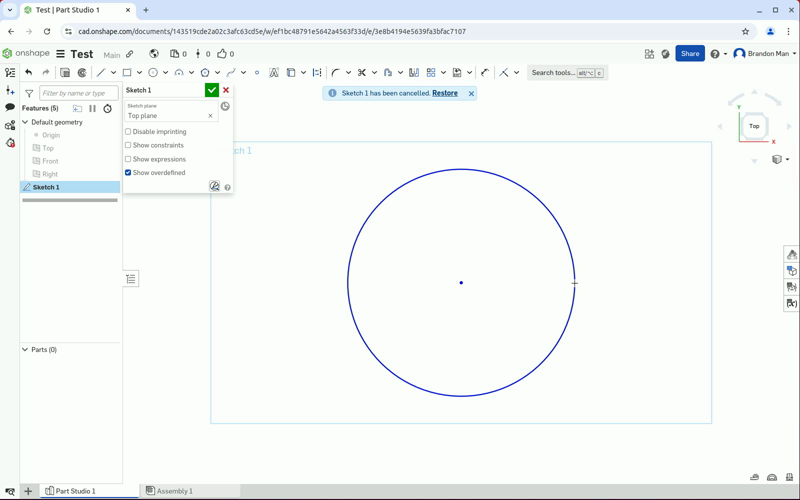
key_down(shift)
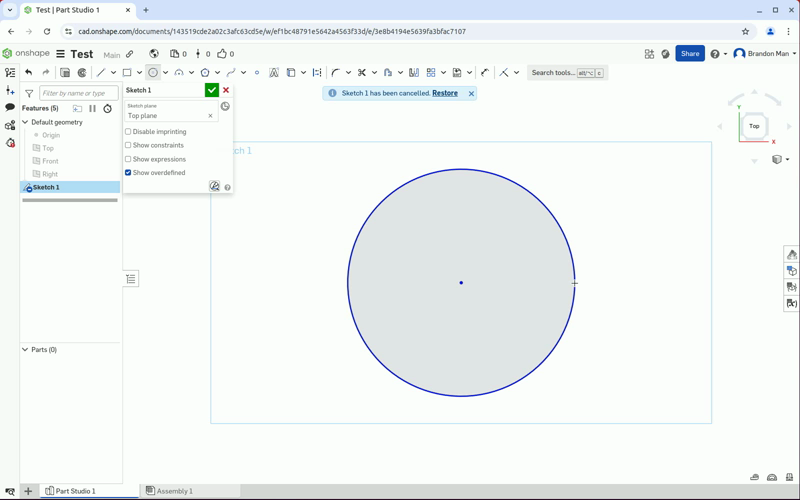
mouse_move(461, 282)
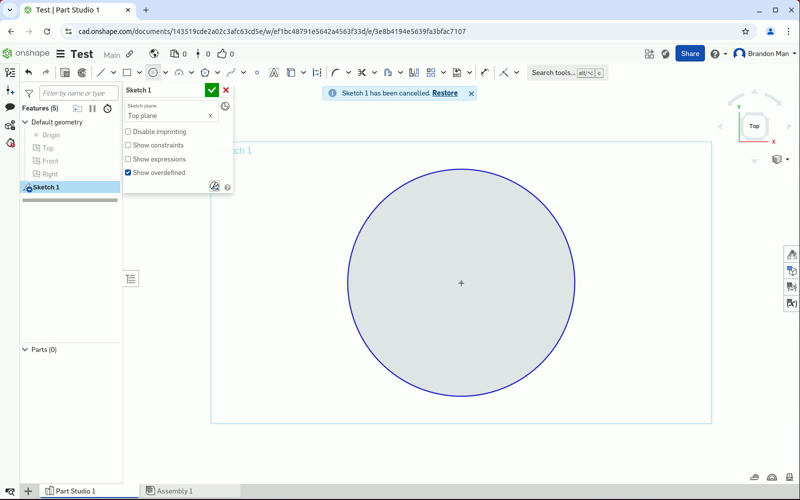
click(461, 282)
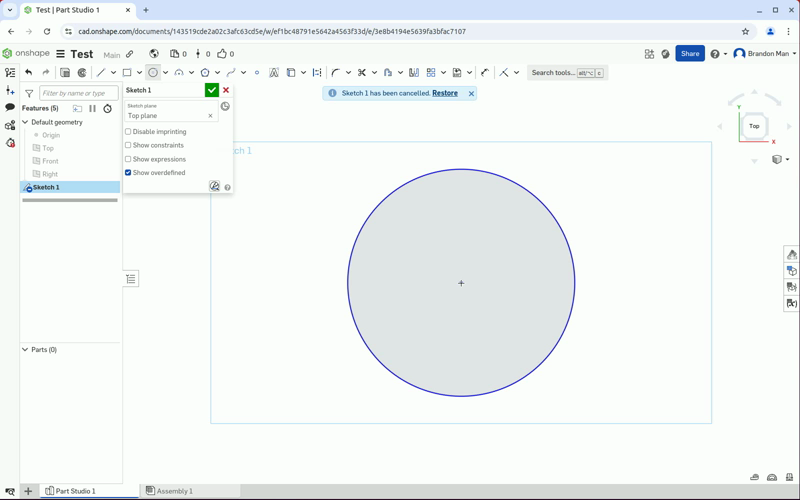
key_up(shift)
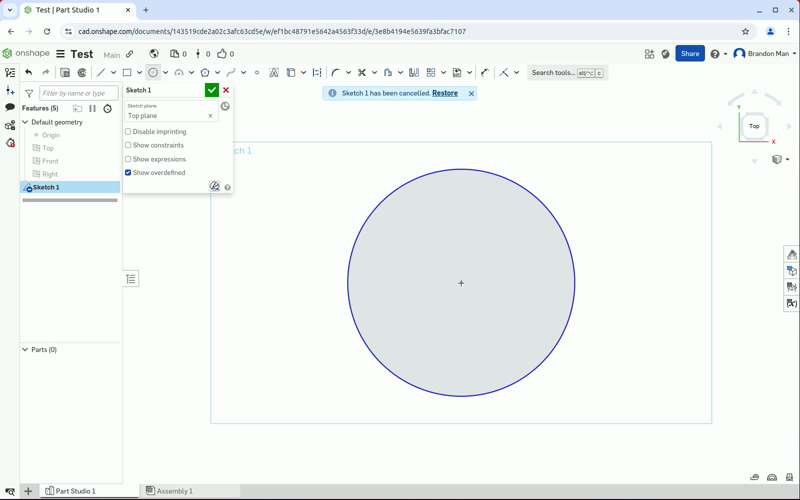
mouse_move(558, 282)
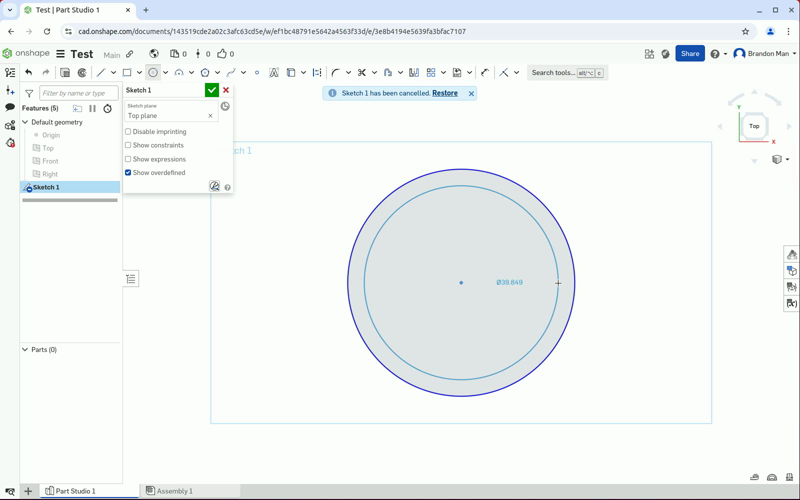
click(558, 282)
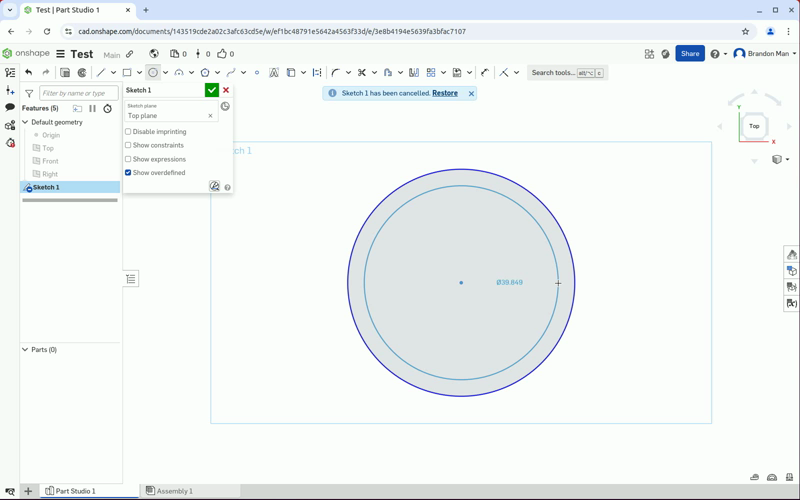
key(esc)
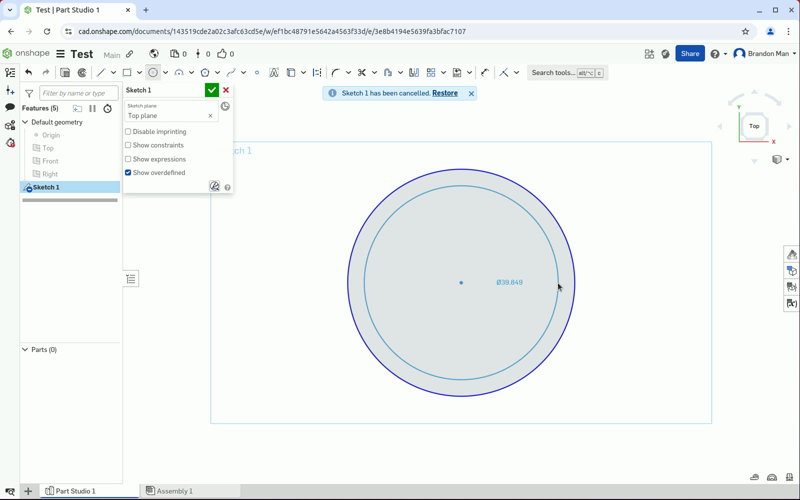
mouse_move(391, 204)
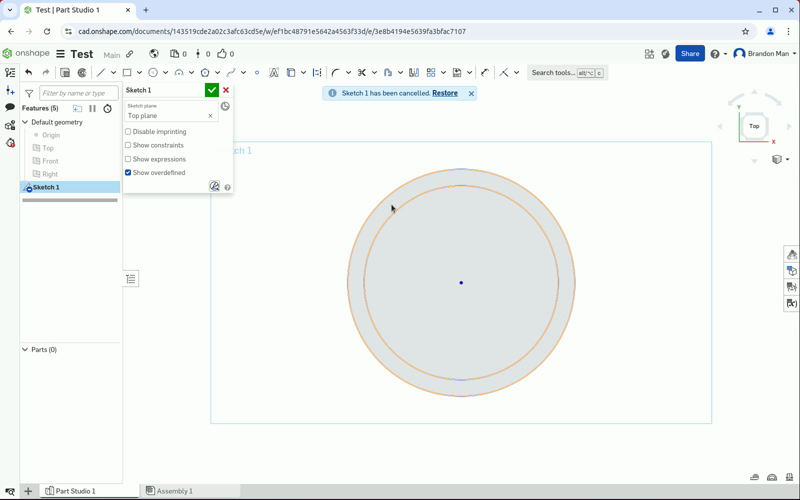
click(391, 204)
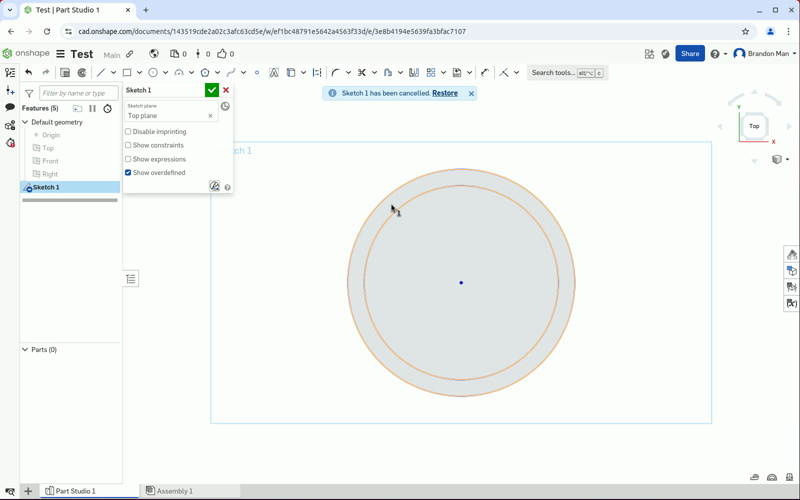
mouse_move(73, 352)
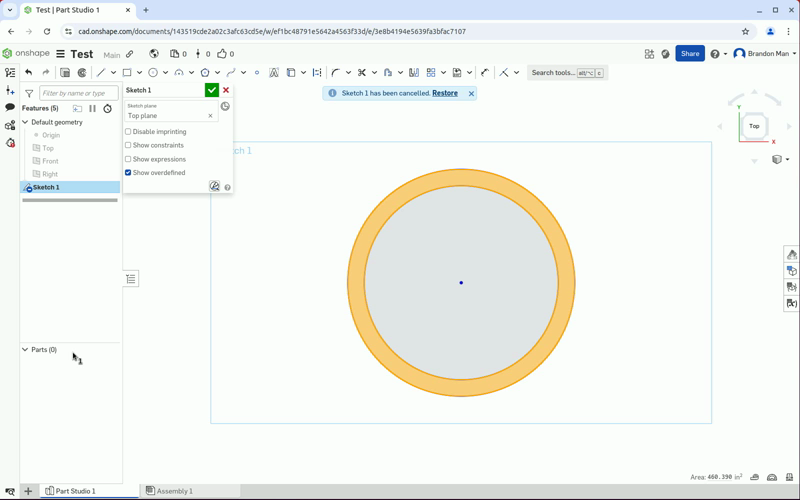
key(shift+y)
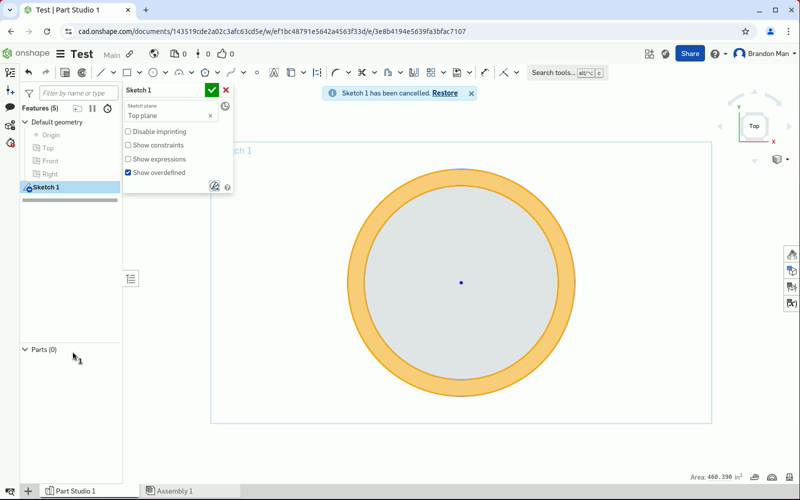
key(shift+e)
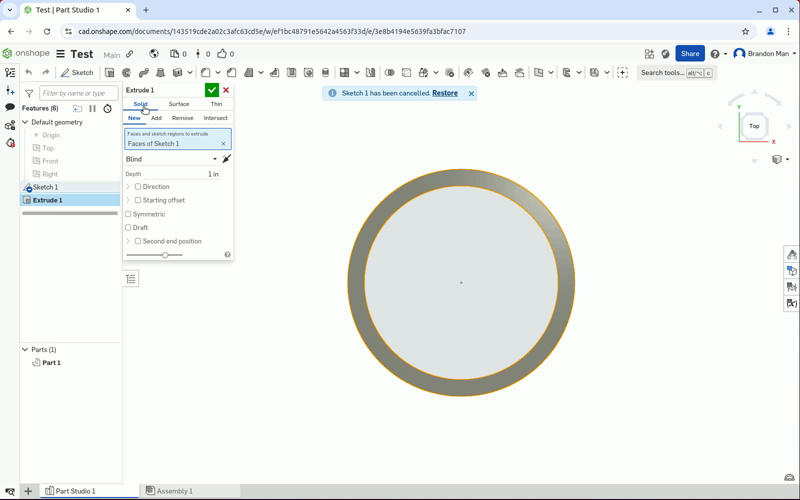
mouse_move(143, 106)
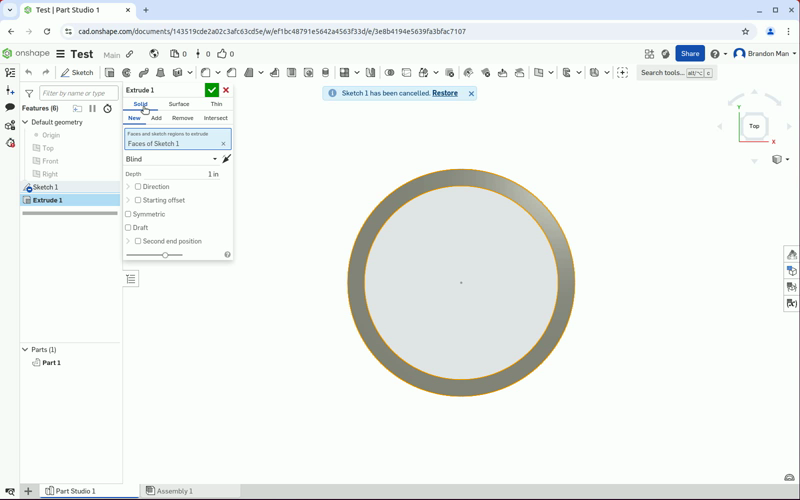
click(143, 106)
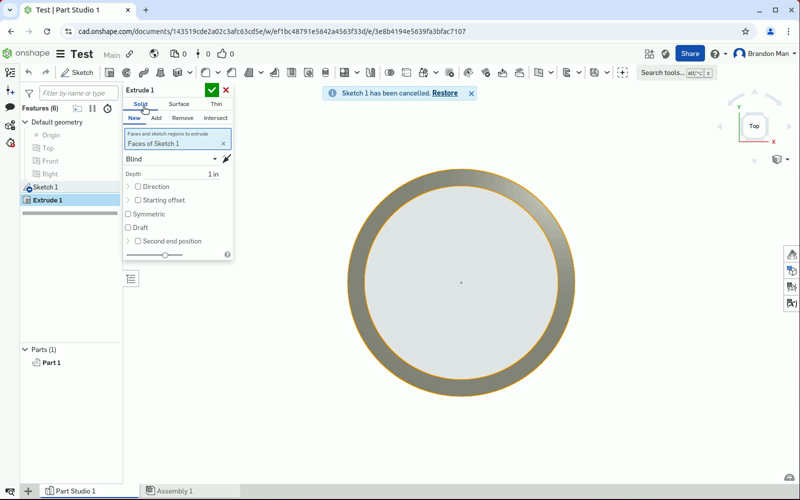
mouse_move(137, 120)
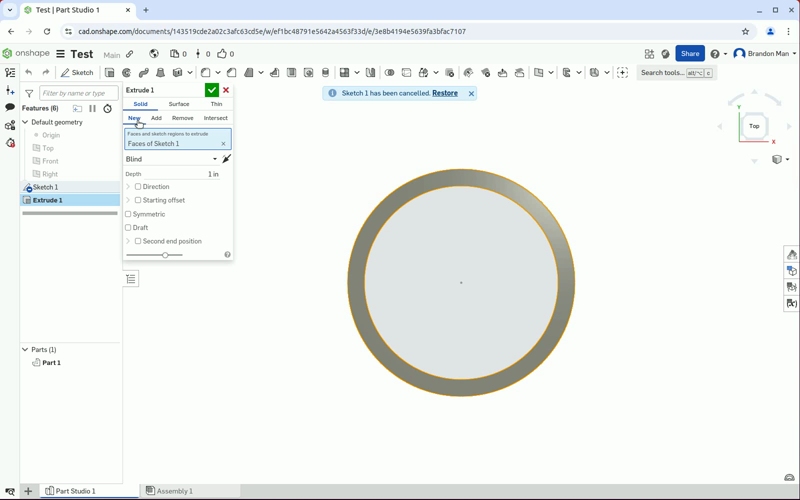
click(137, 120)
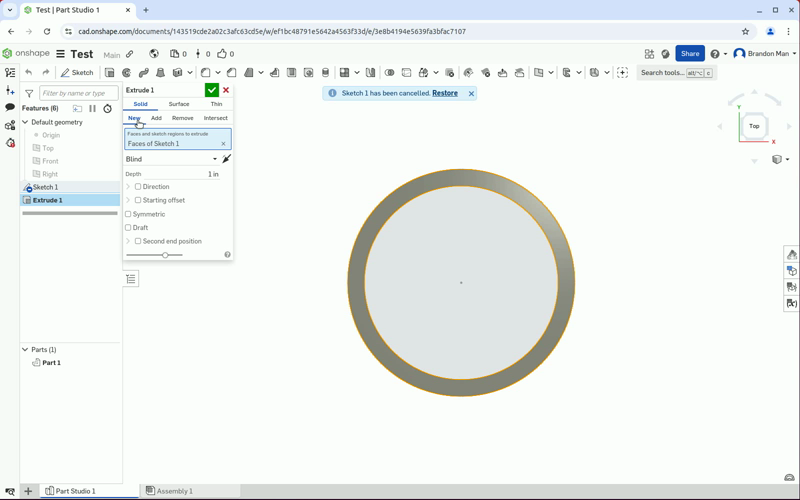
key(tab, 4)
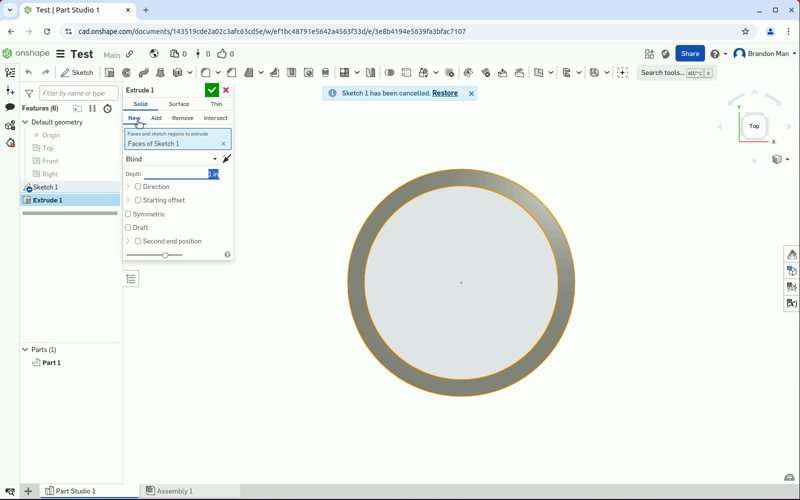
text(4.092)
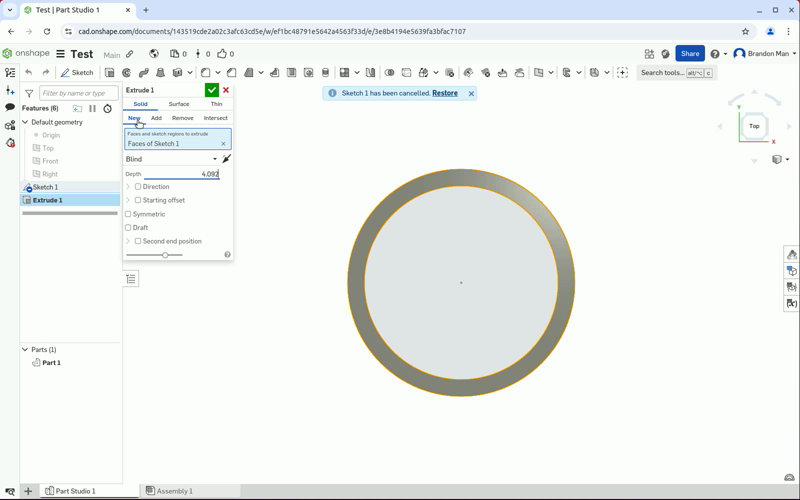
key(enter)
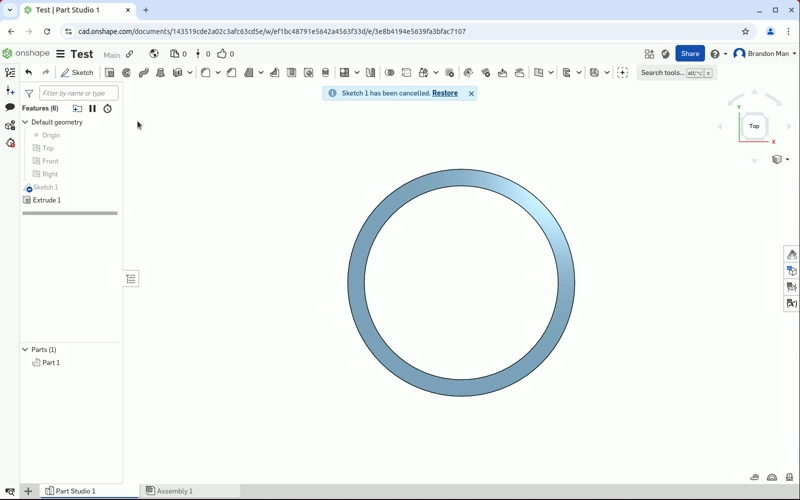
key(shift+h)
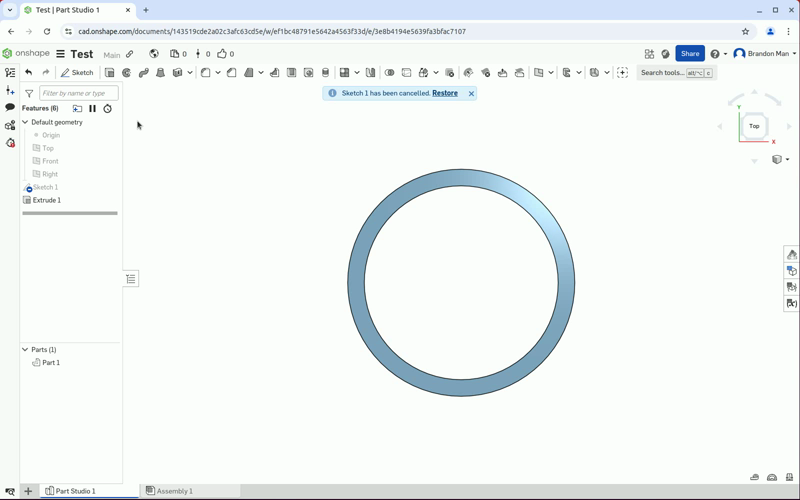
key(shift+h)
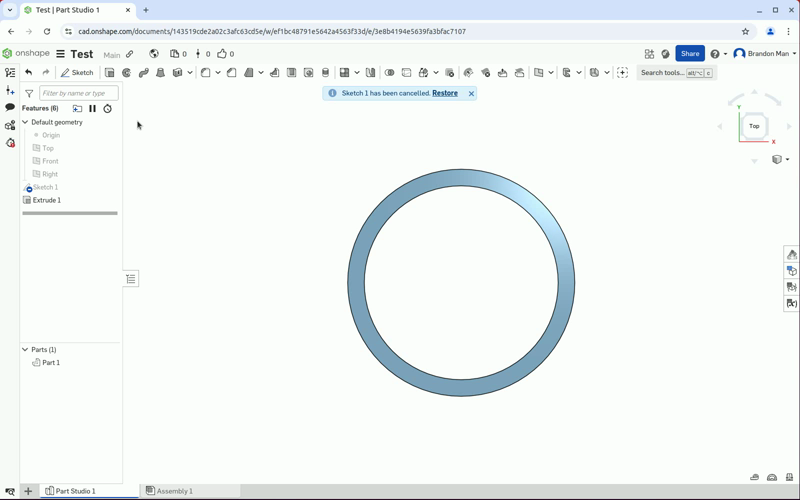
mouse_move(73, 189)
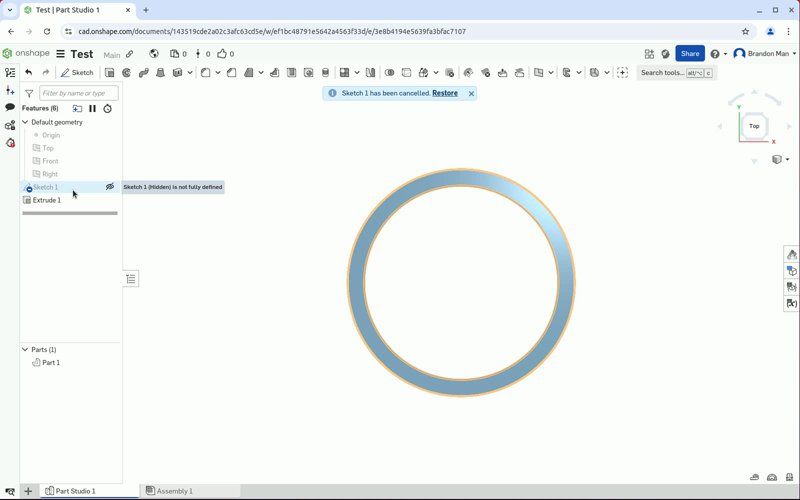
click(73, 189)
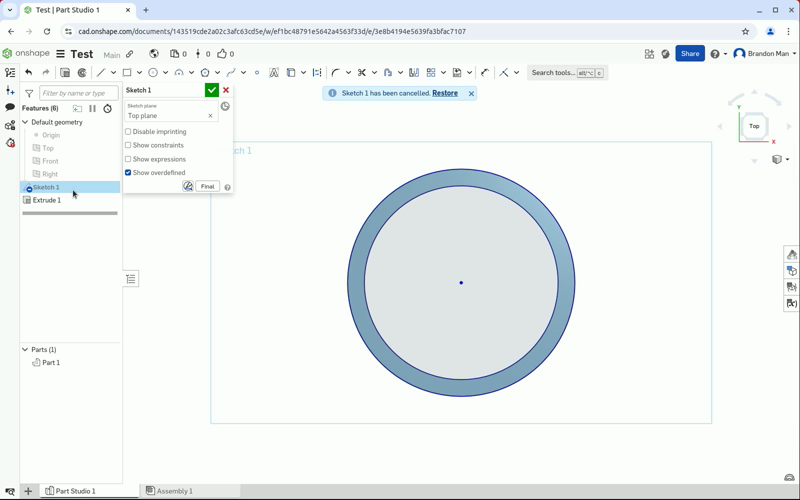
mouse_move(229, 92)
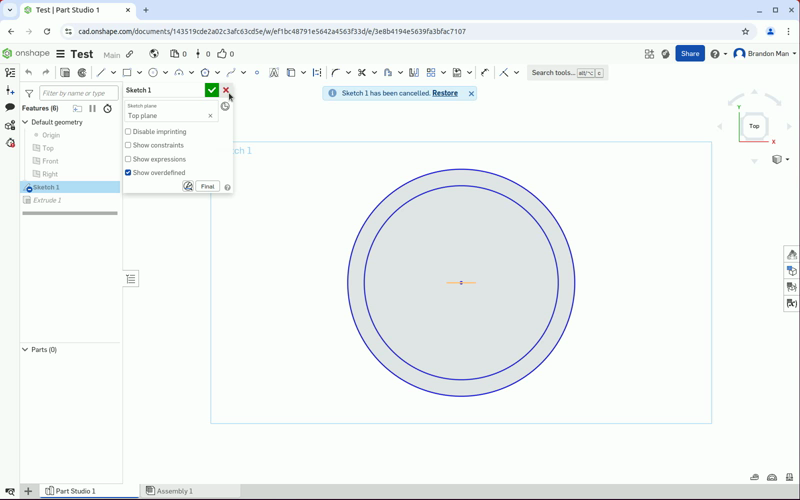
click(229, 92)
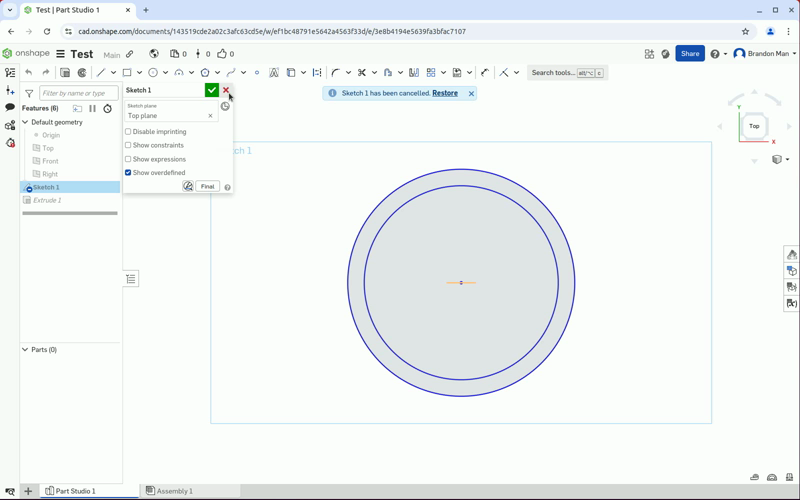
key(shift+s)
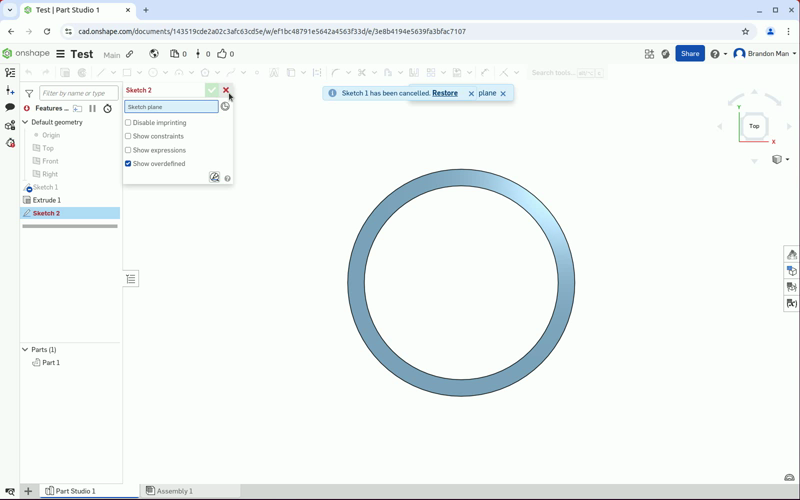
mouse_move(73, 150)
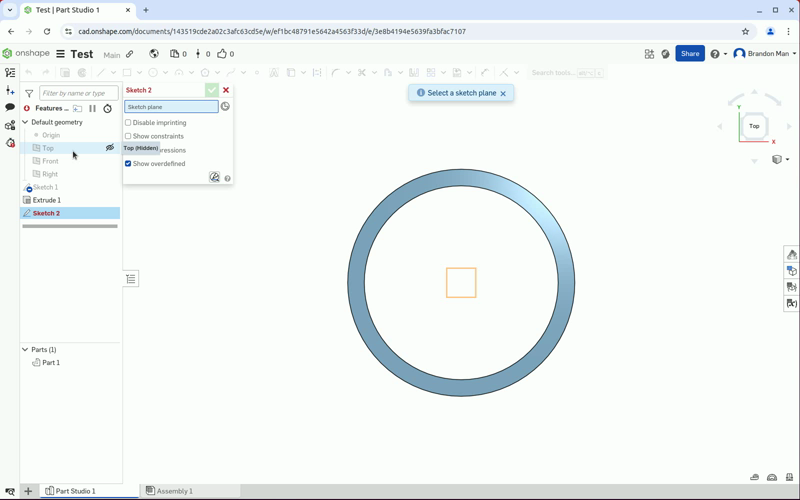
click(73, 150)
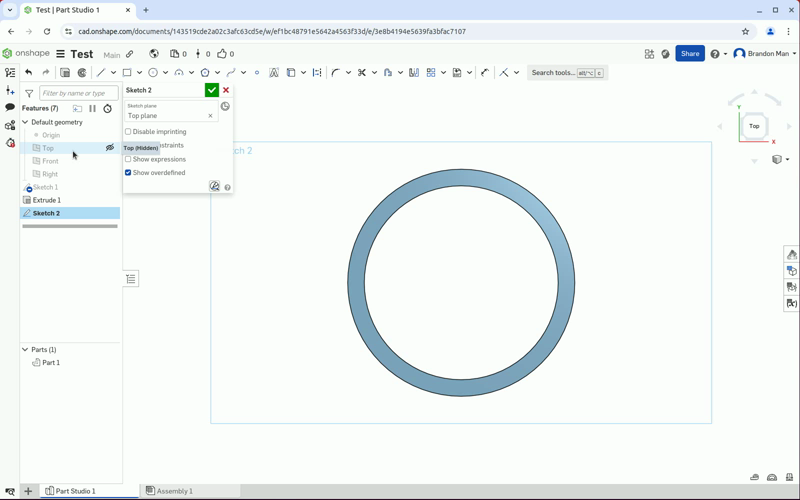
mouse_move(73, 352)
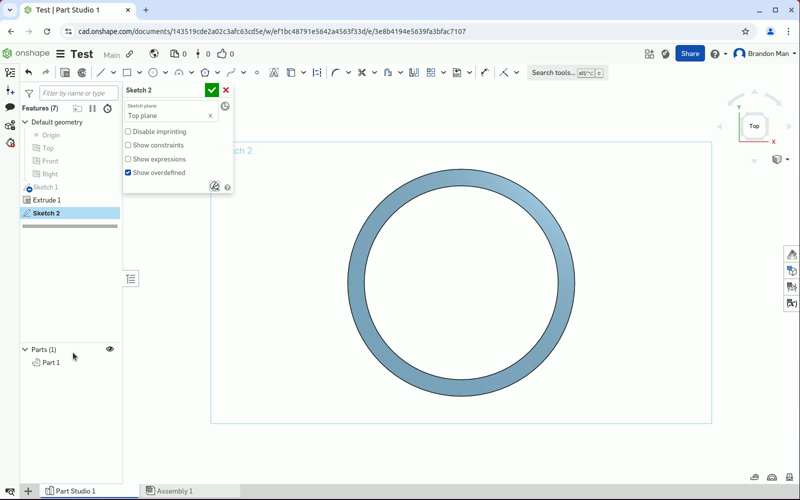
key(y)
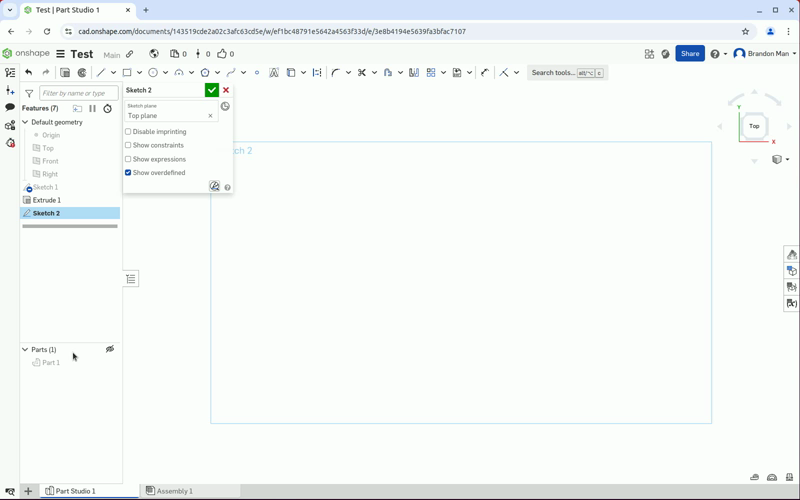
key(c)
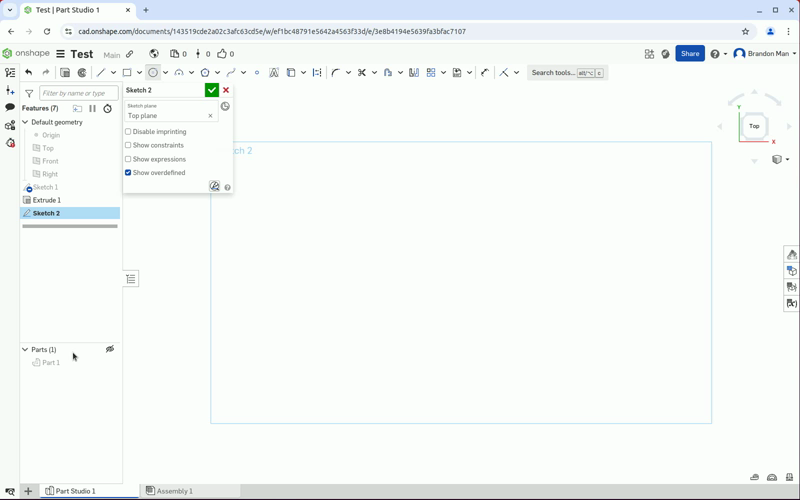
key_down(shift)
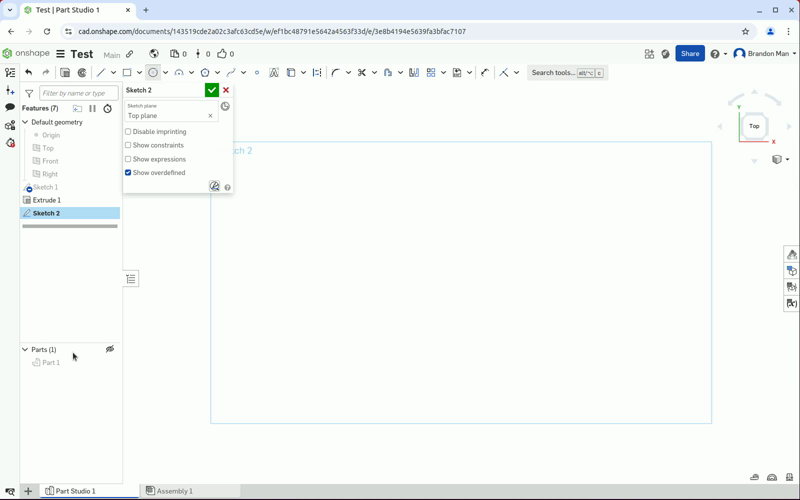
mouse_move(461, 282)
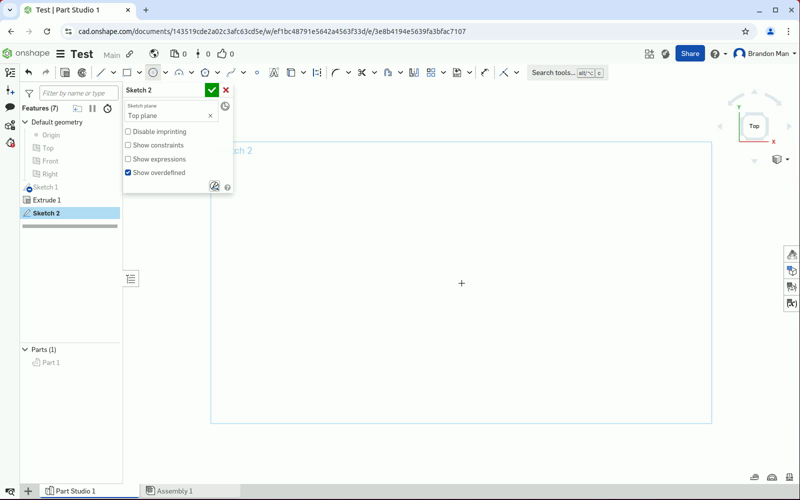
click(461, 282)
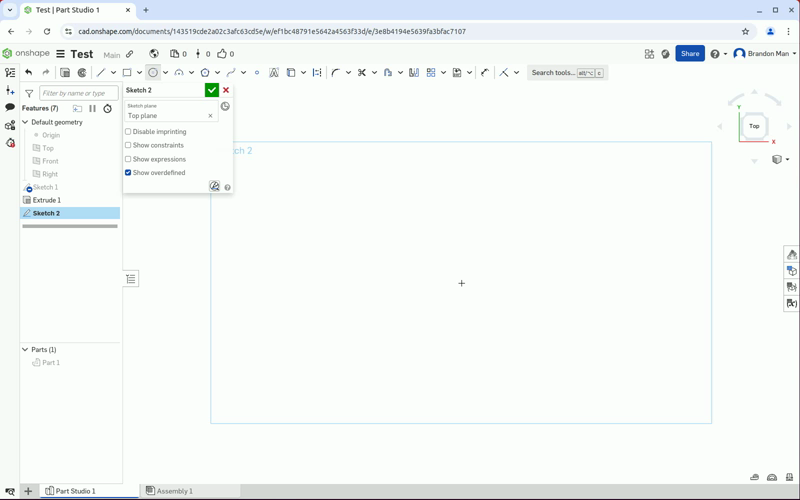
key_up(shift)
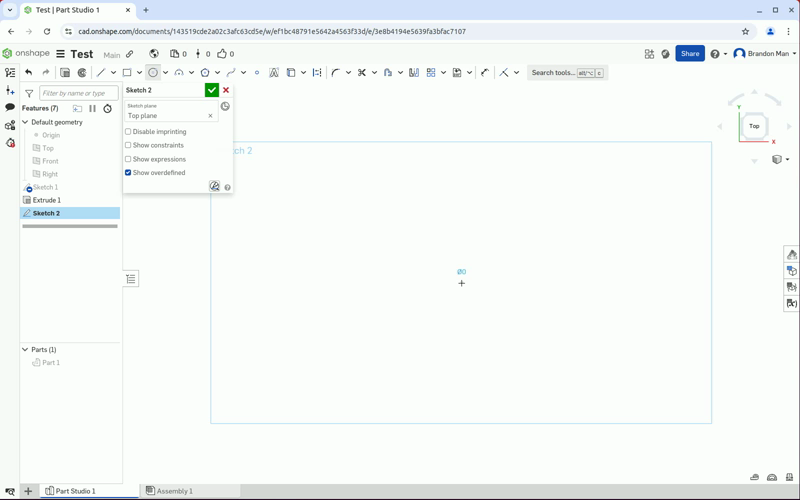
mouse_move(560, 282)
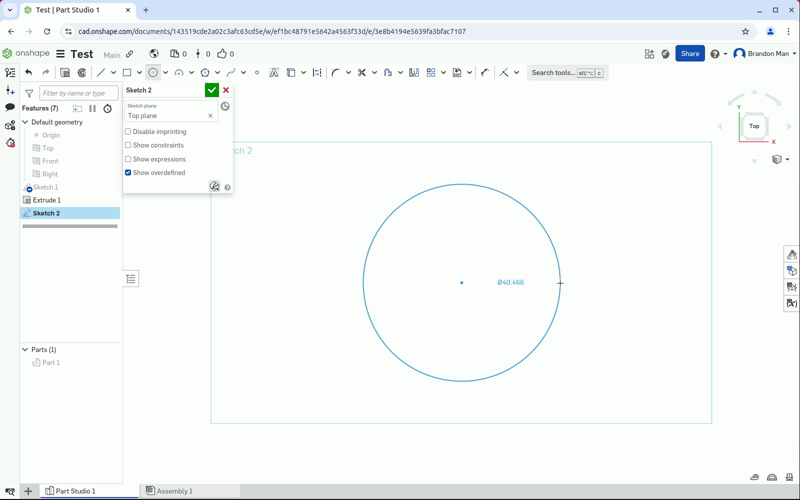
click(560, 282)
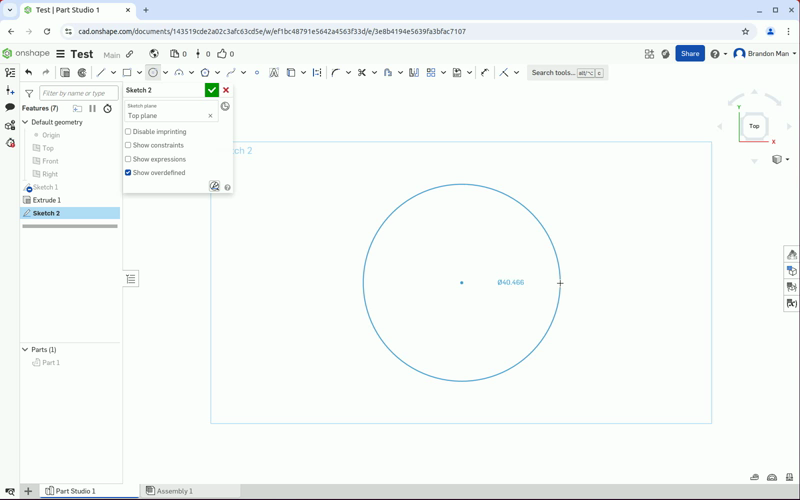
key(esc)
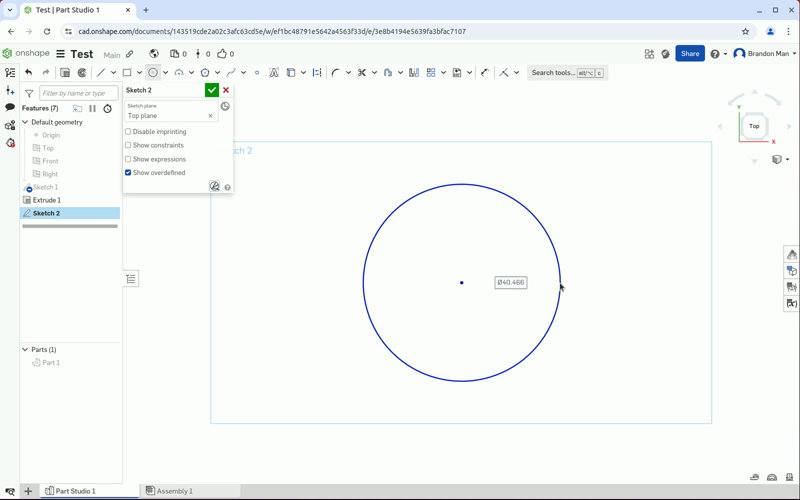
key(c)
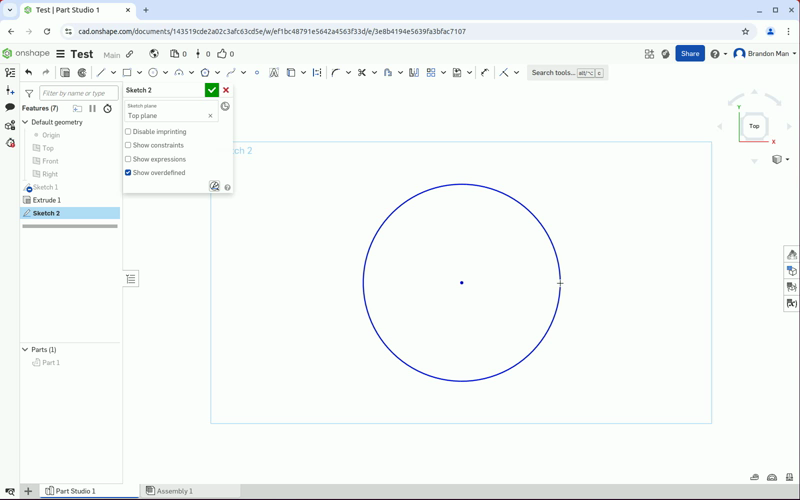
key_down(shift)
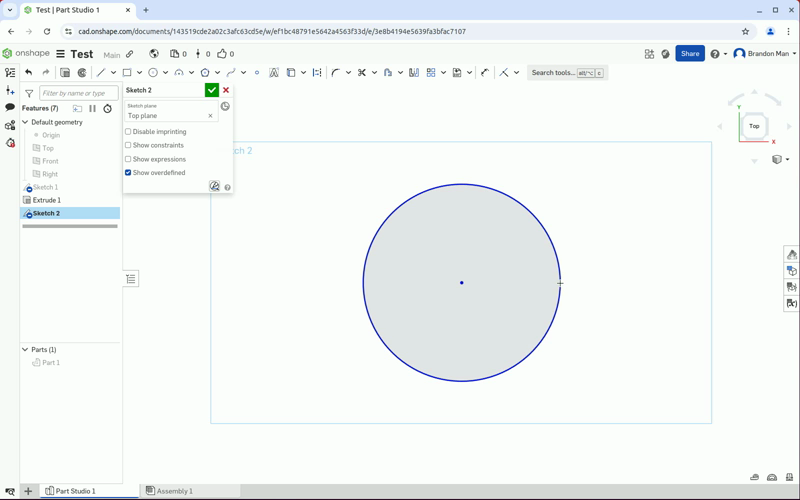
mouse_move(461, 282)
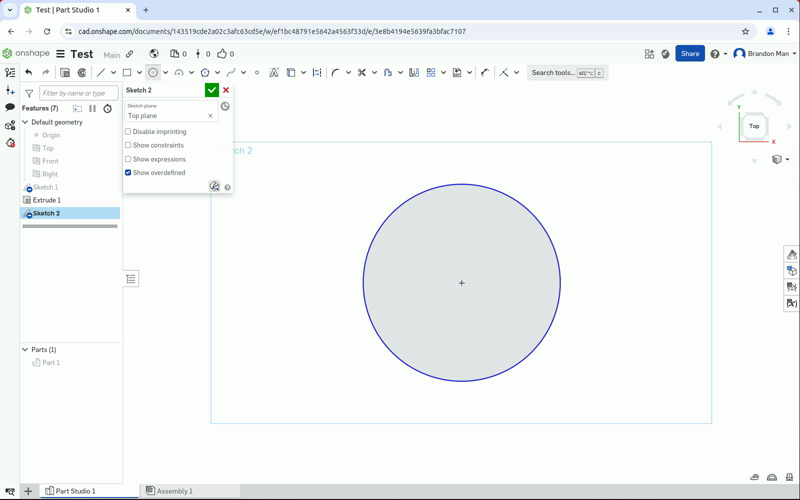
click(461, 282)
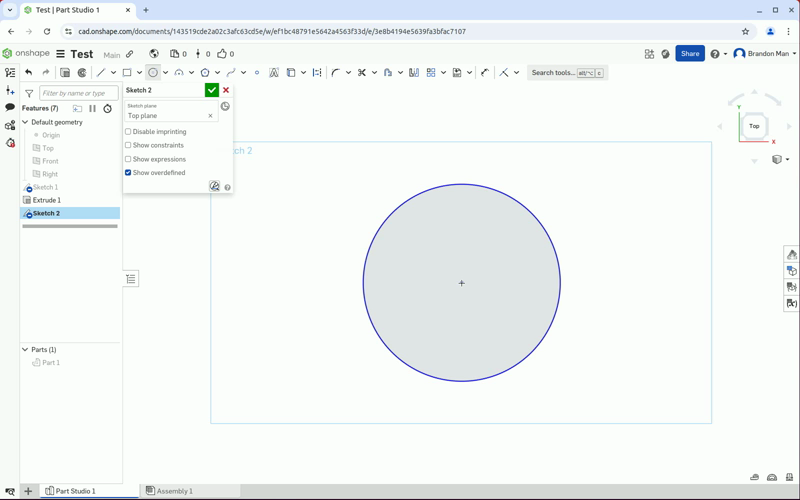
key_up(shift)
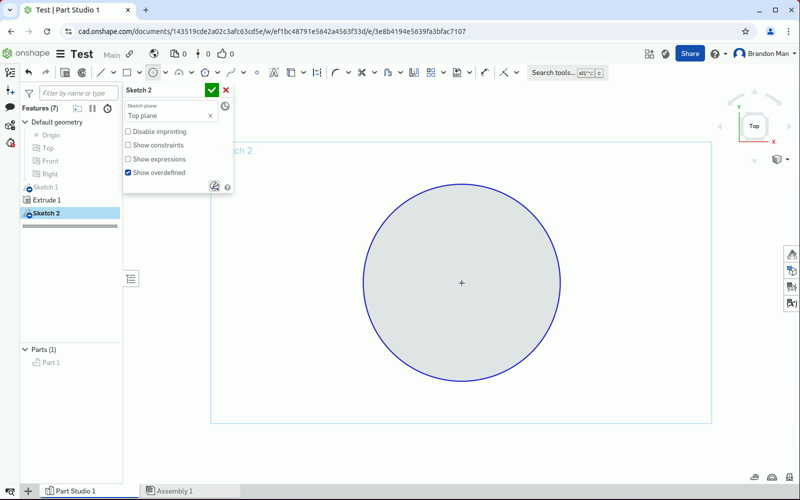
mouse_move(490, 282)
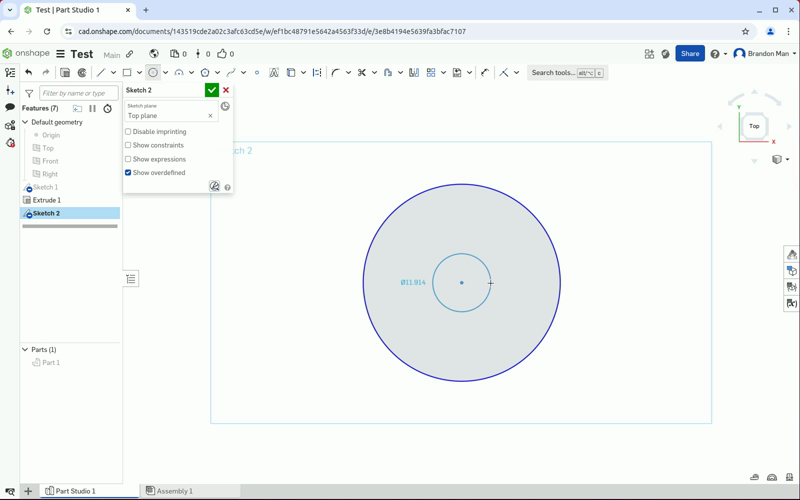
click(490, 282)
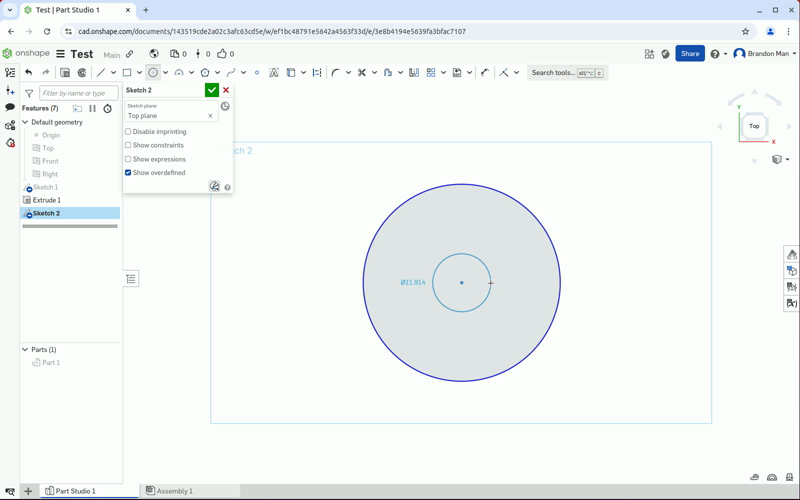
key(esc)
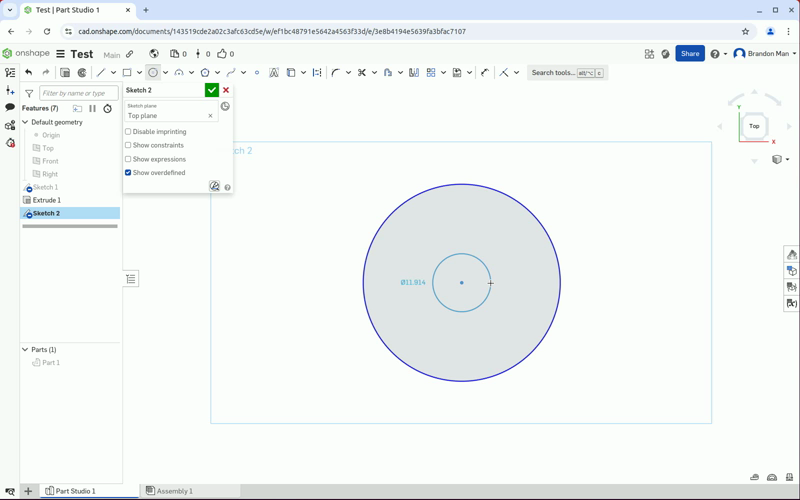
mouse_move(507, 235)
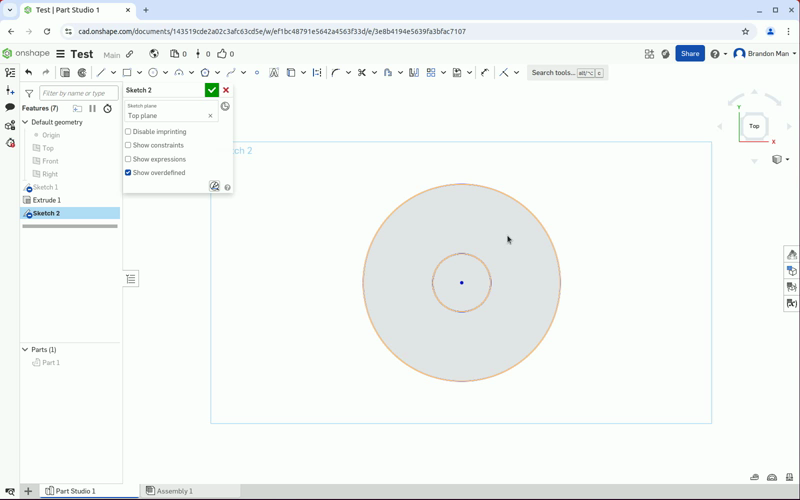
click(507, 235)
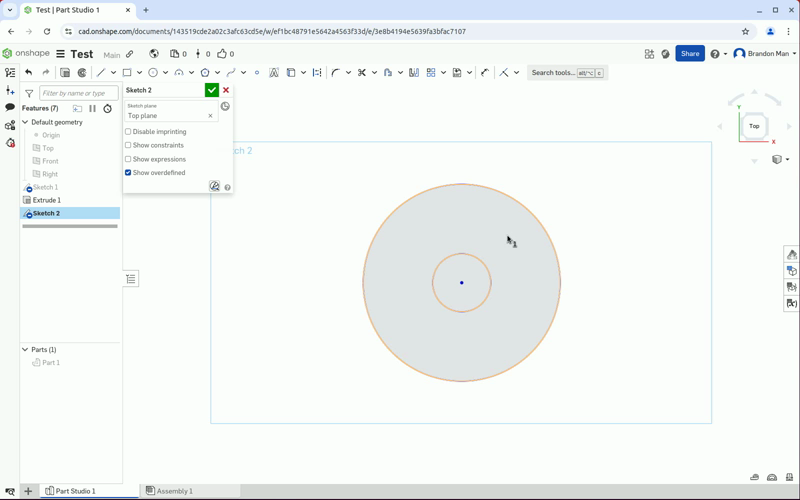
mouse_move(73, 352)
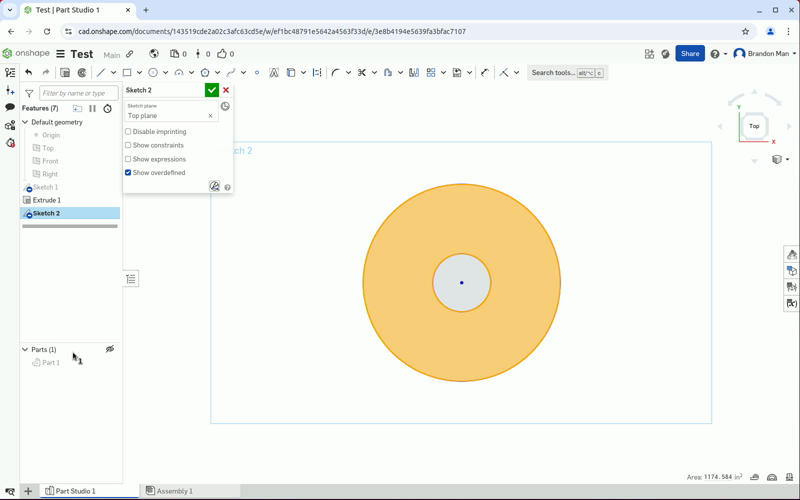
key(shift+y)
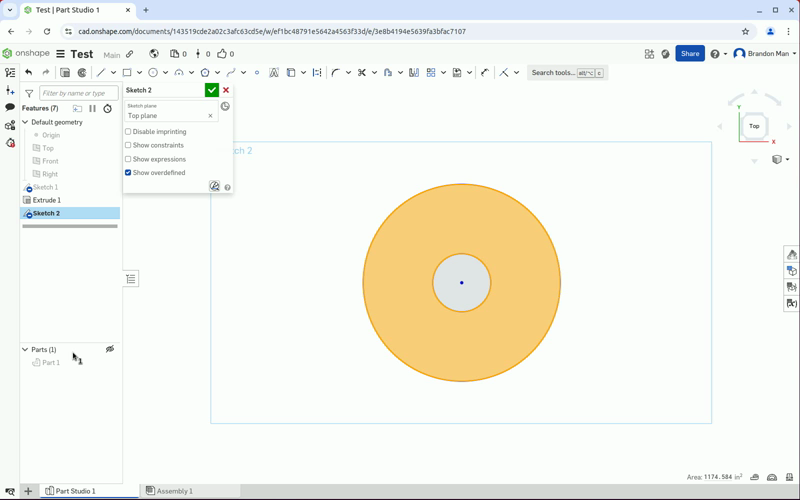
key(shift+e)
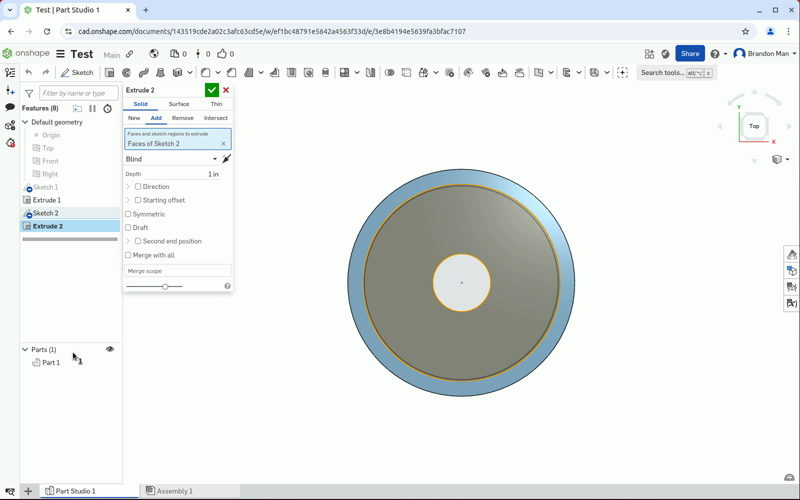
mouse_move(143, 106)
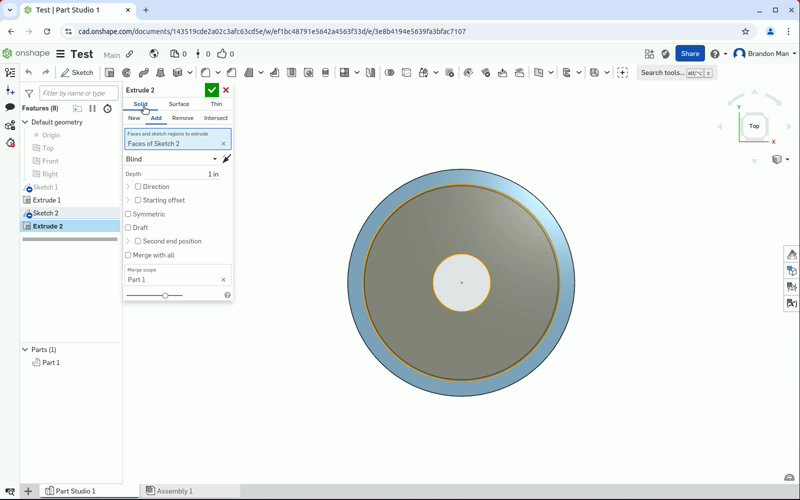
click(143, 106)
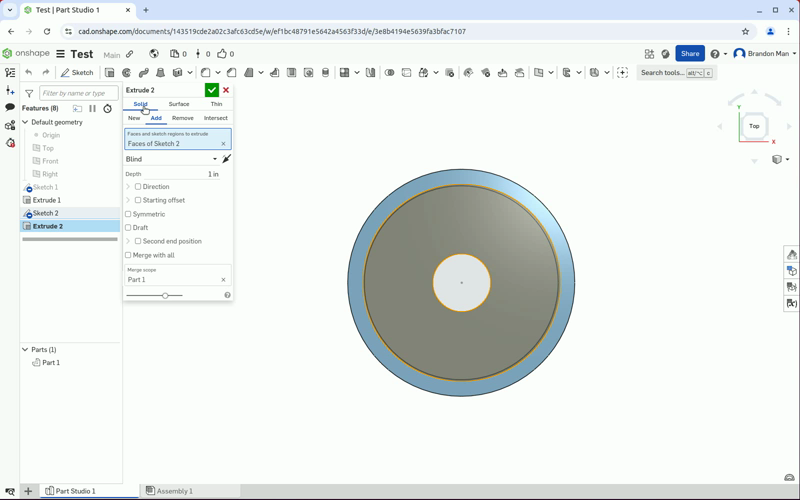
mouse_move(137, 120)
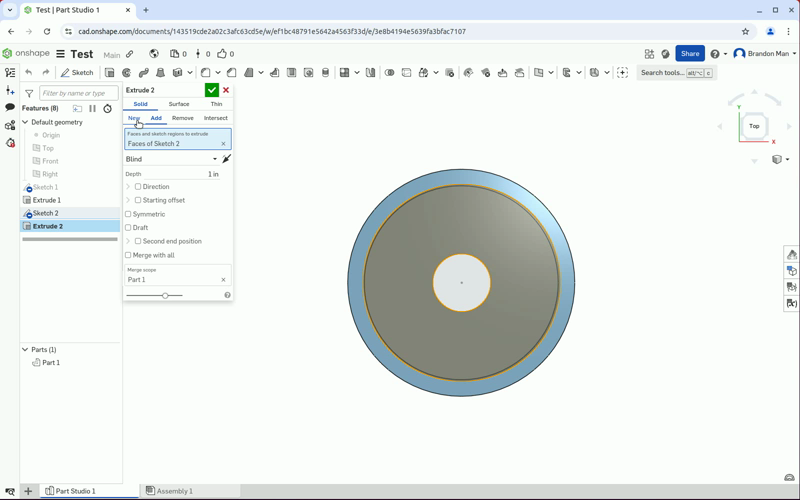
click(137, 120)
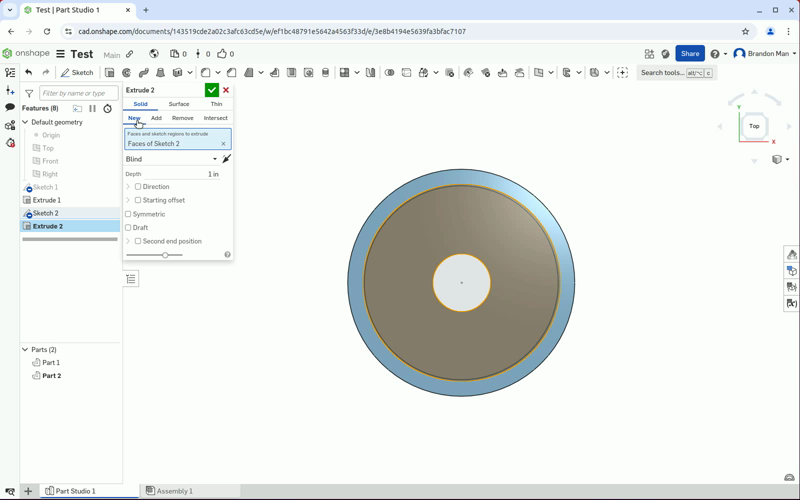
key(tab, 4)
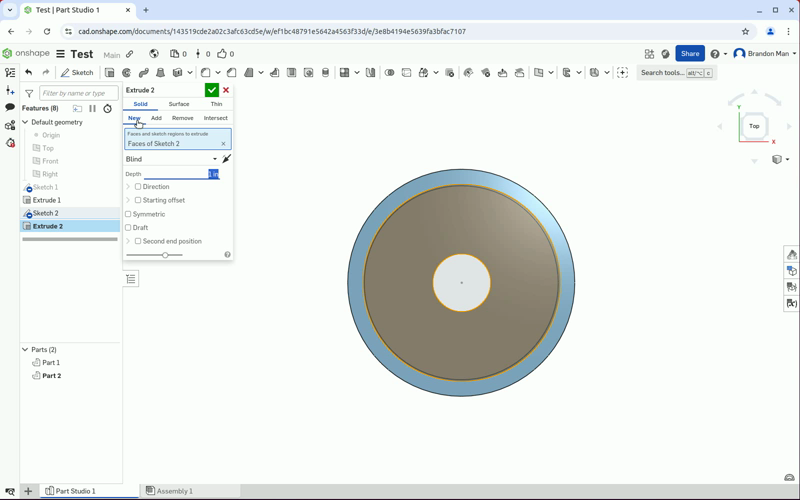
text(16.128)
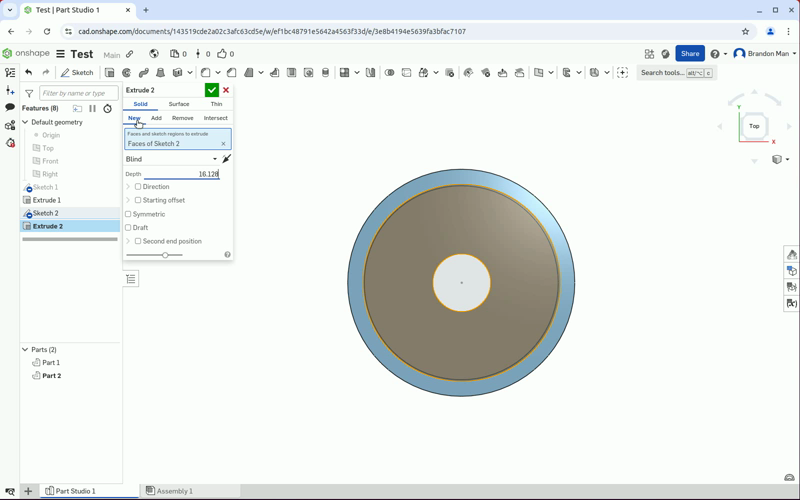
key(enter)
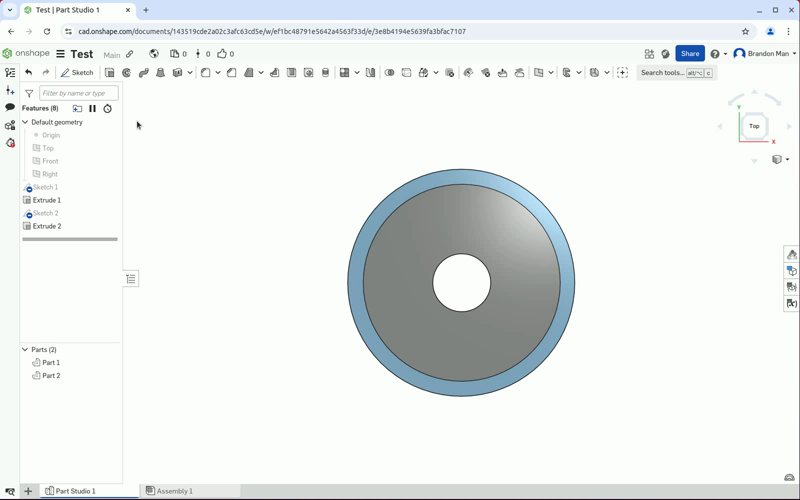
key(shift+h)
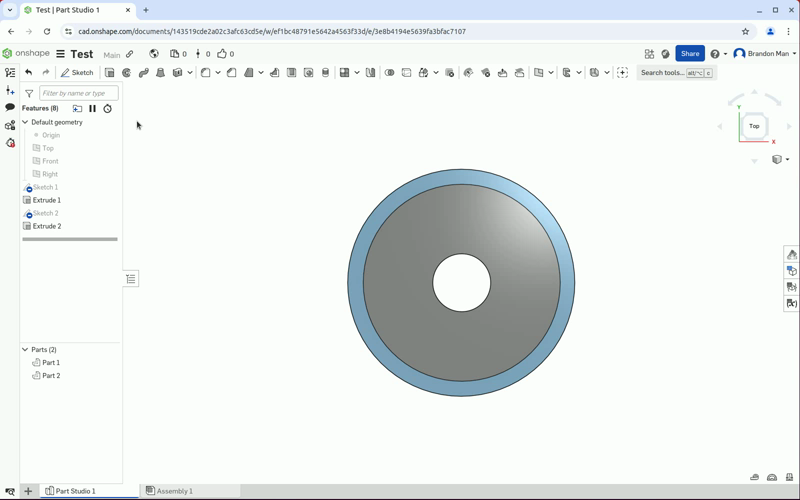
key(shift+h)
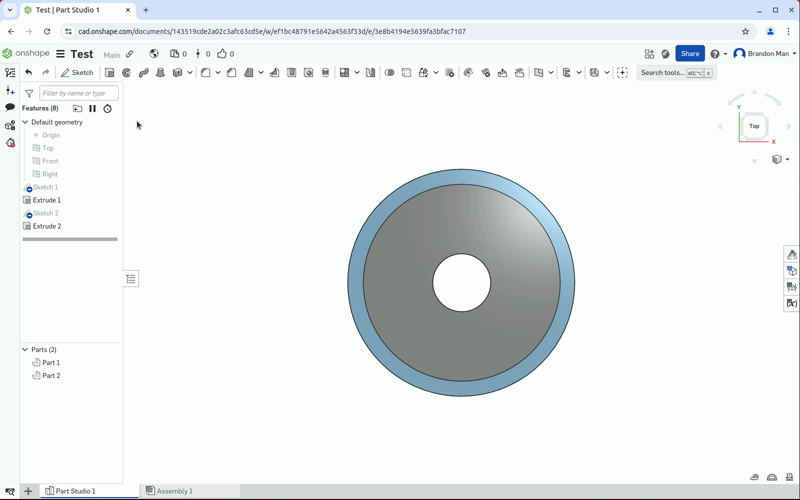
key(shift+7)
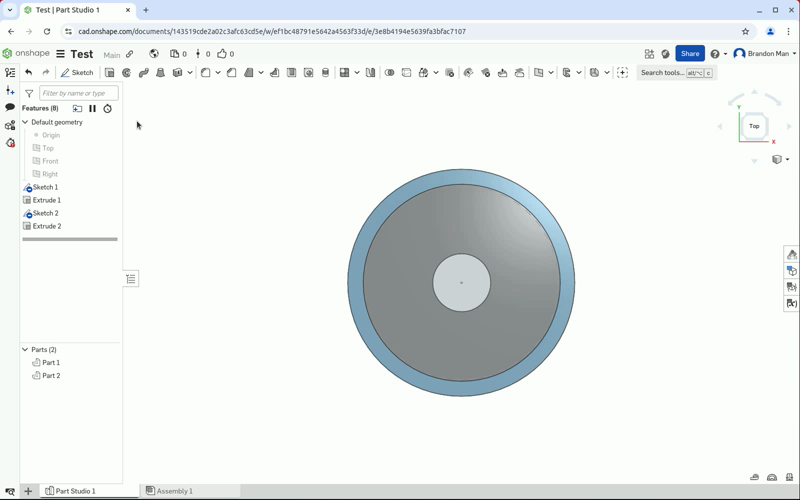
key(up, 3)
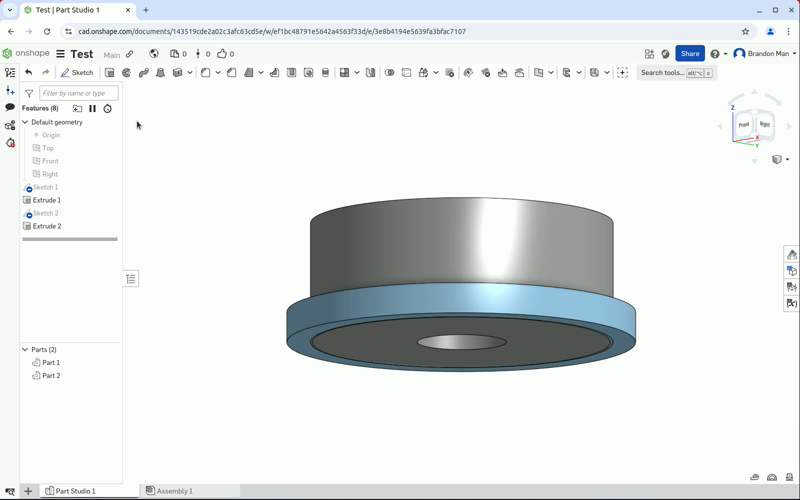
key(left, 3)
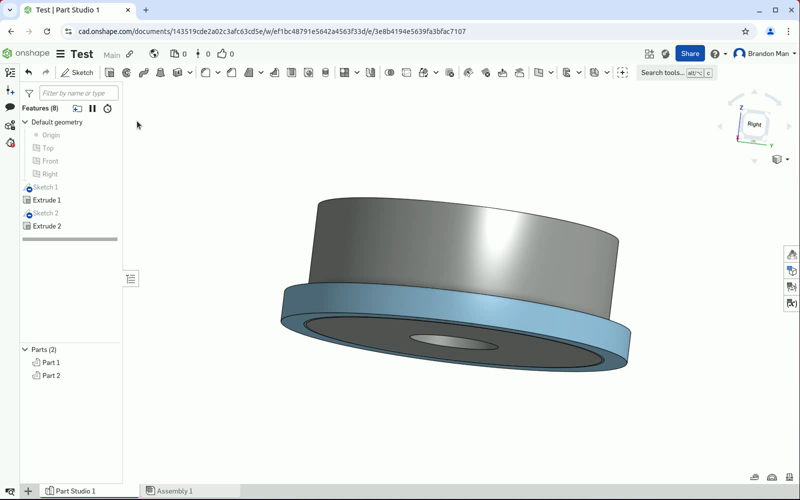
key(right, 3)
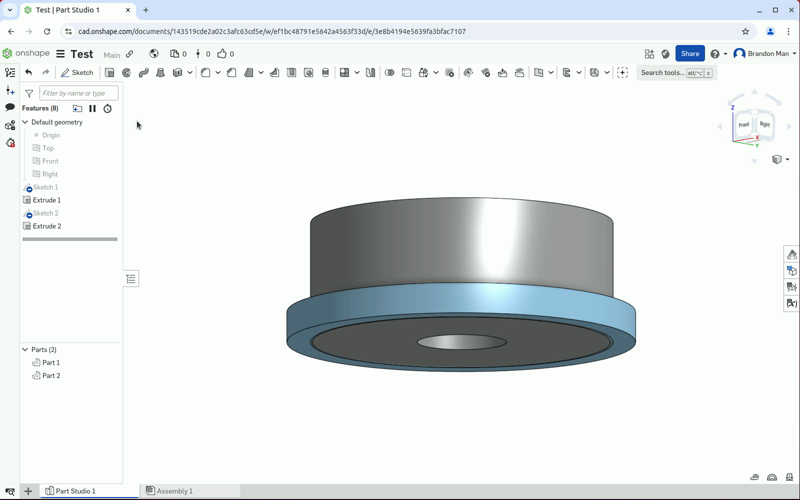
key(down, 3)
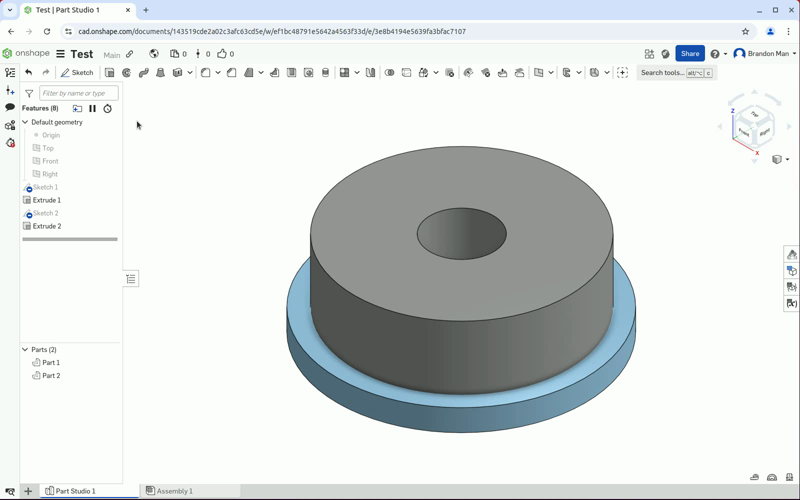
mouse_move(73, 189)
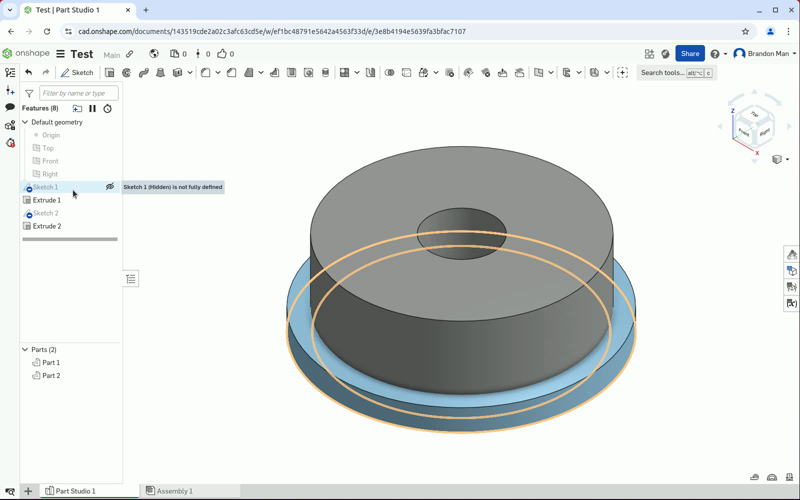
click(73, 189)